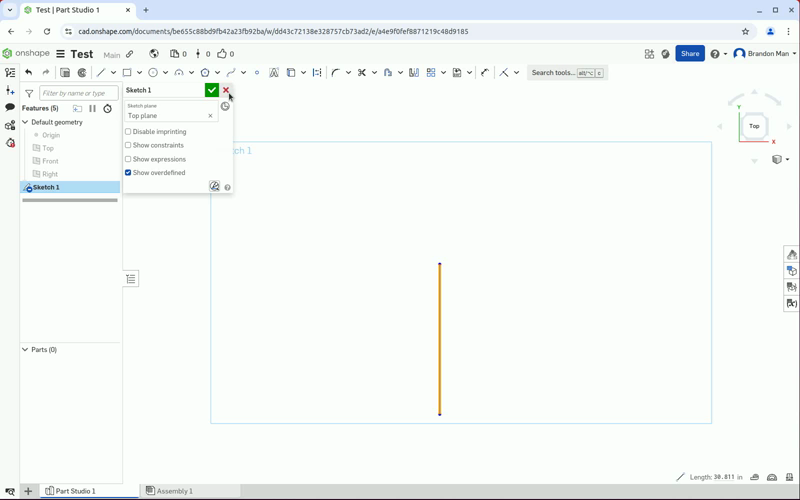
key(shift+h)
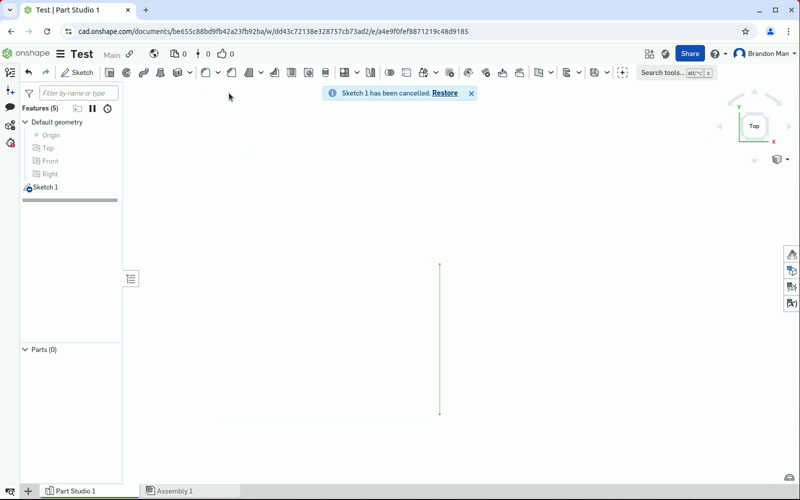
key(shift+s)
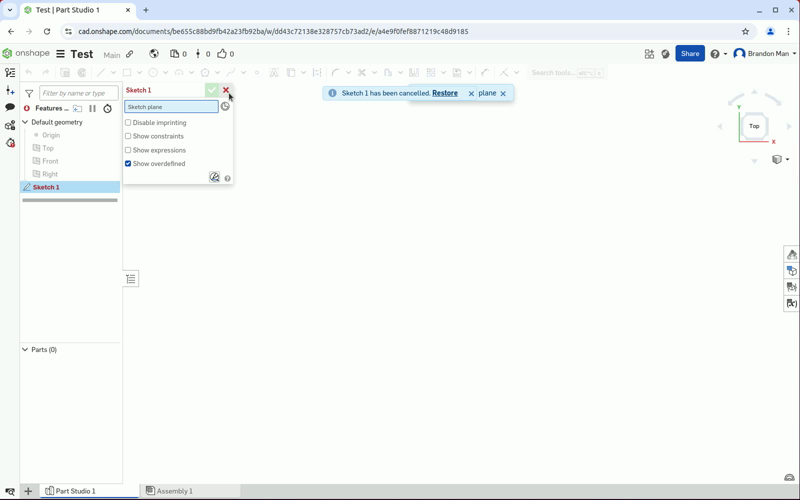
mouse_move(73, 150)
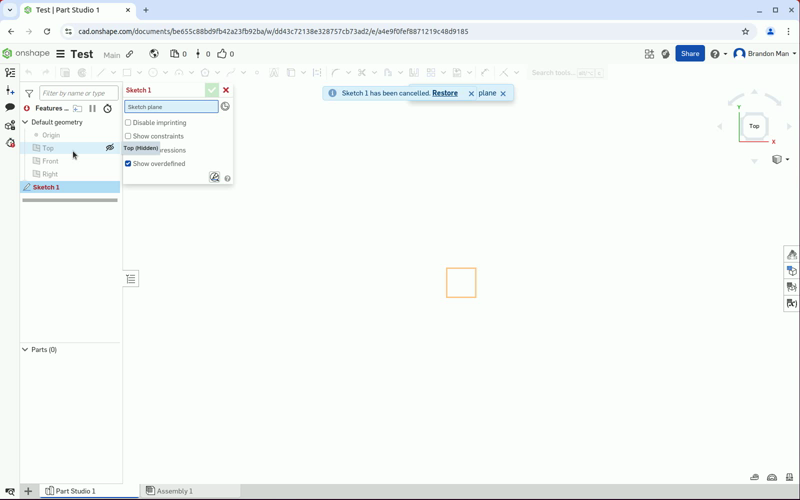
click(73, 150)
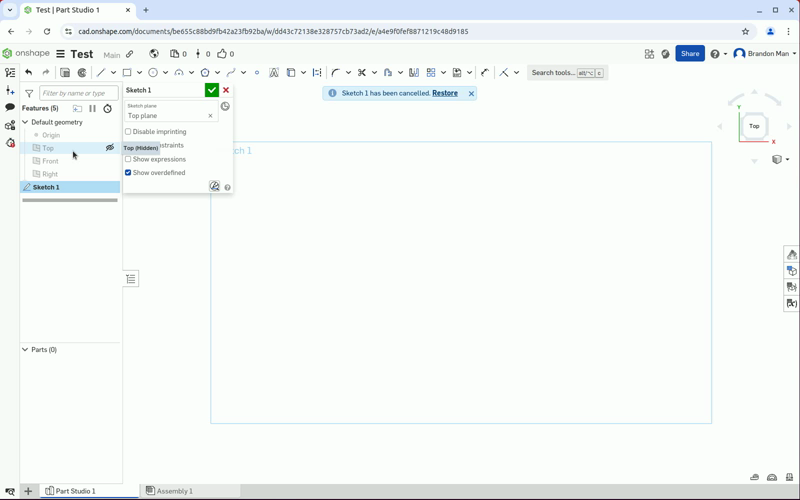
mouse_move(73, 352)
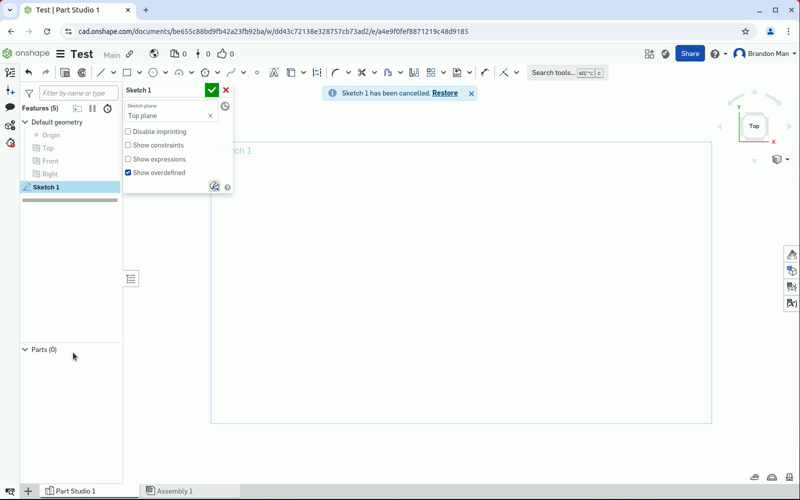
key(y)
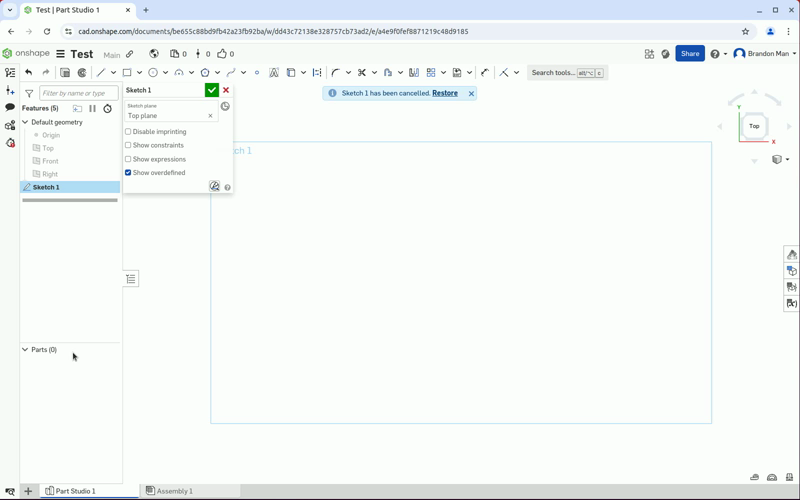
key(c)
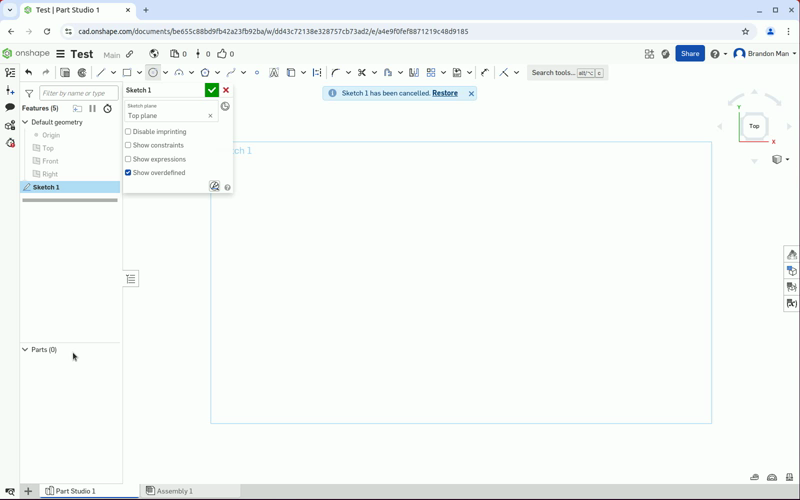
key_down(shift)
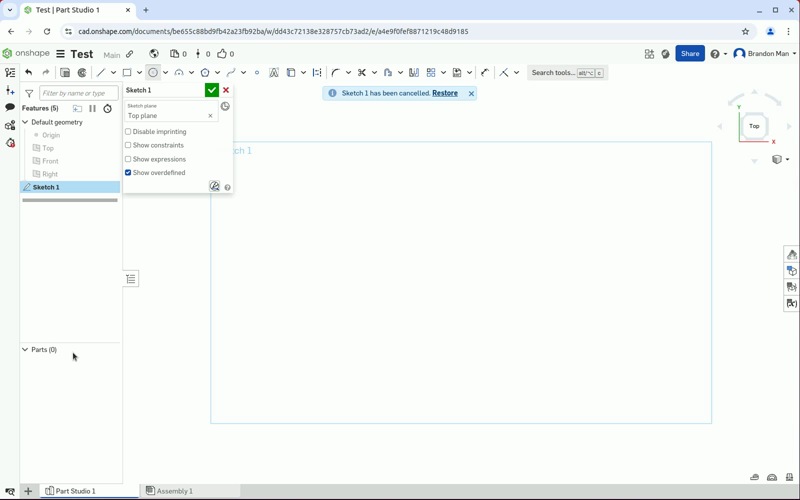
mouse_move(460, 282)
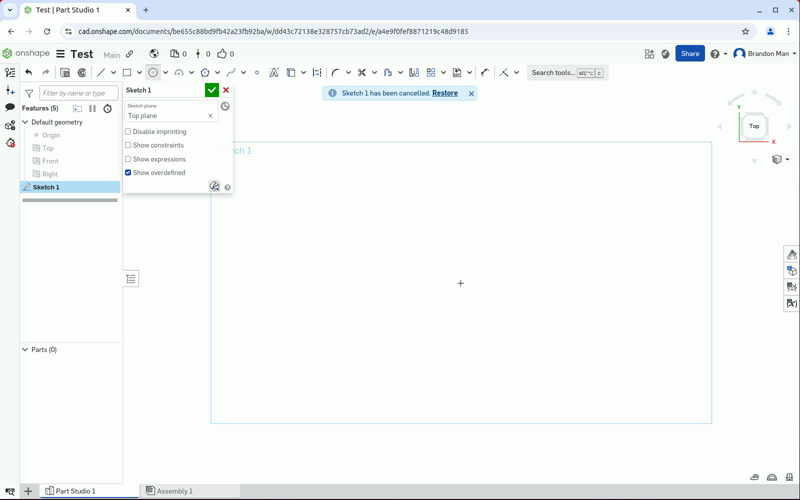
click(460, 282)
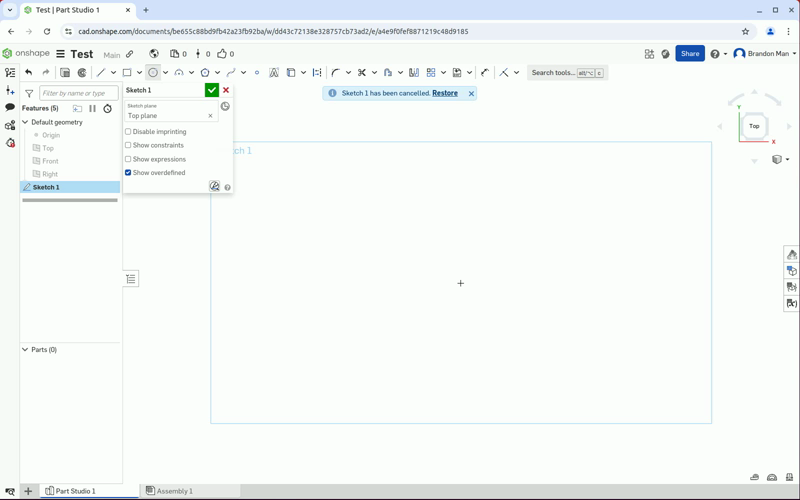
key_up(shift)
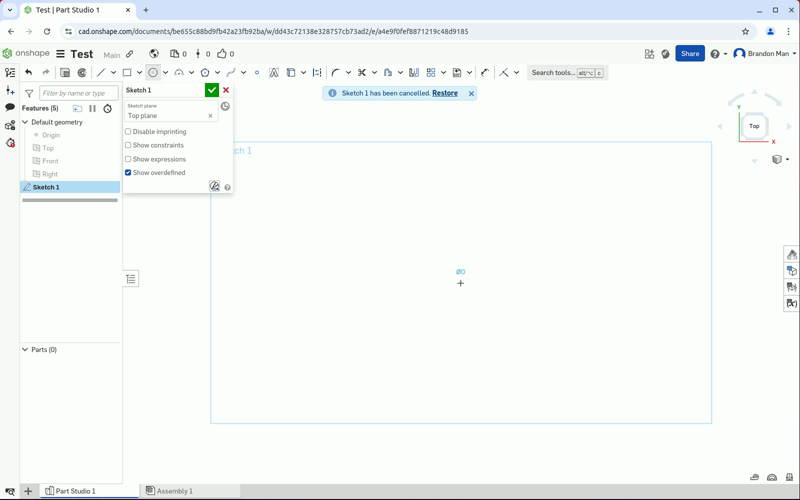
mouse_move(533, 282)
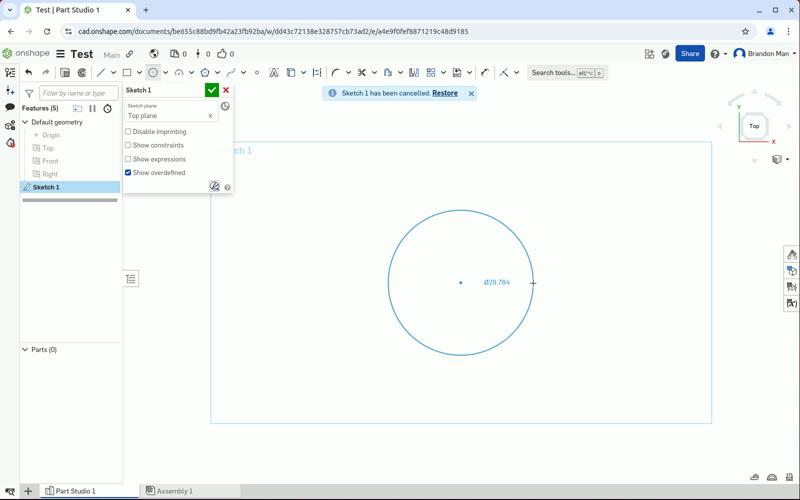
click(533, 282)
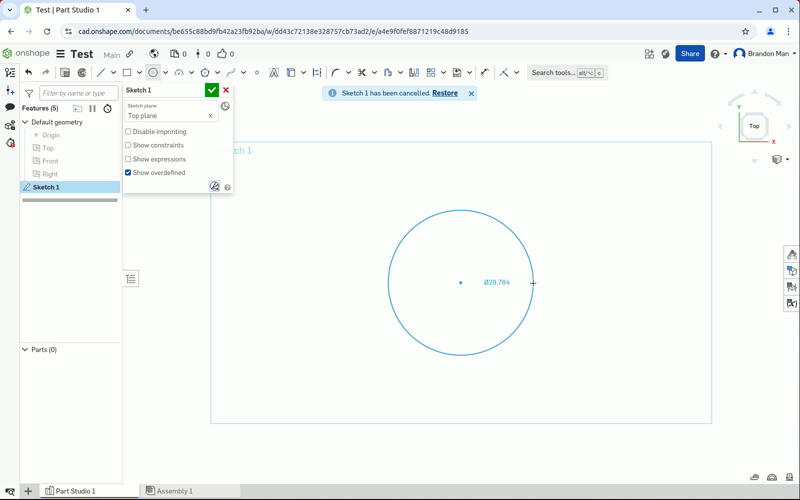
key(esc)
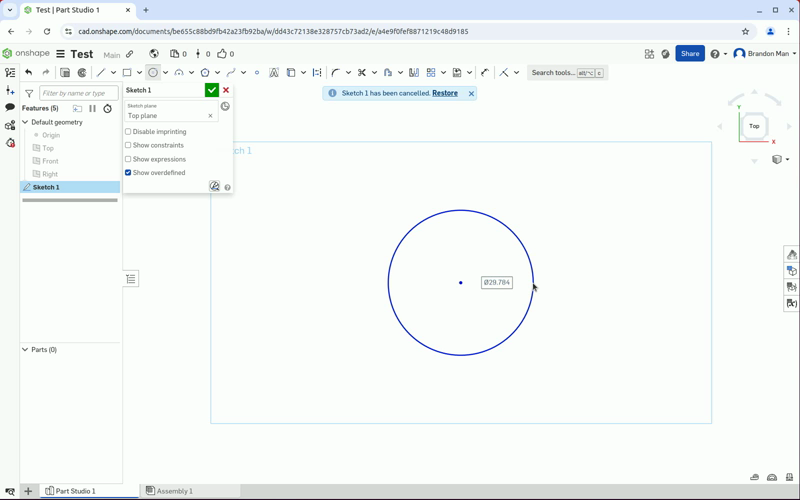
mouse_move(481, 225)
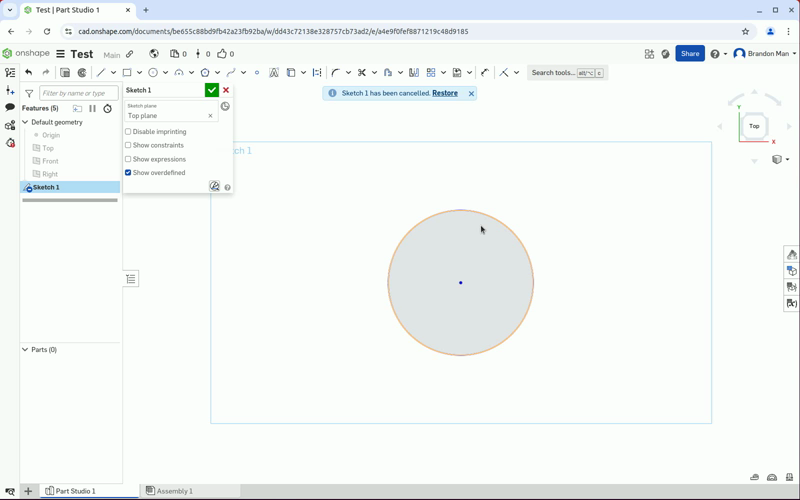
click(481, 225)
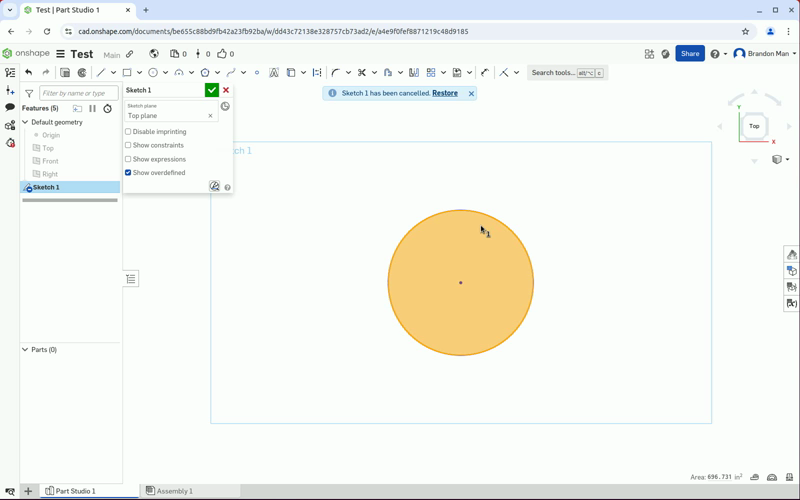
mouse_move(73, 352)
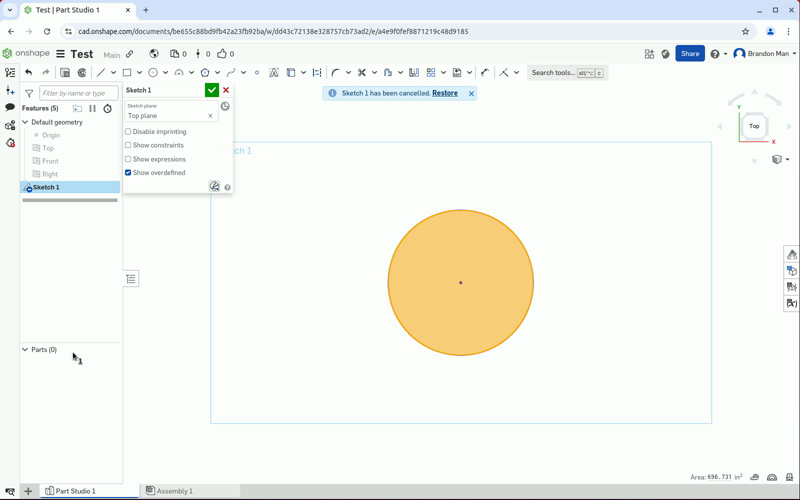
key(shift+y)
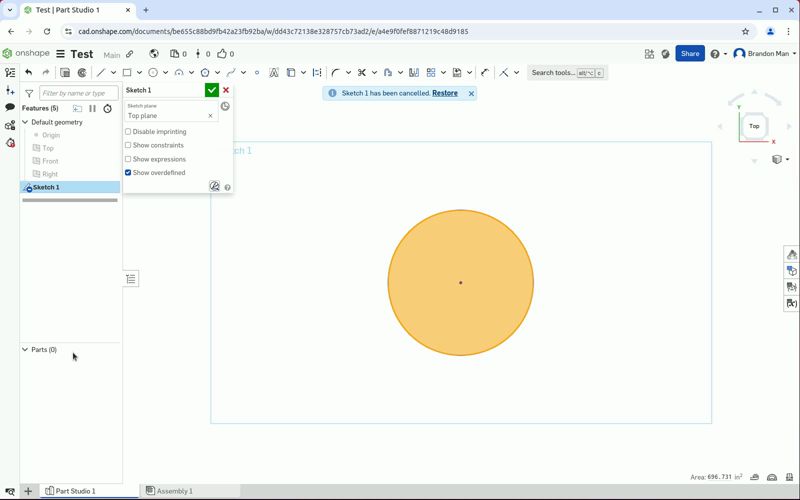
key(shift+e)
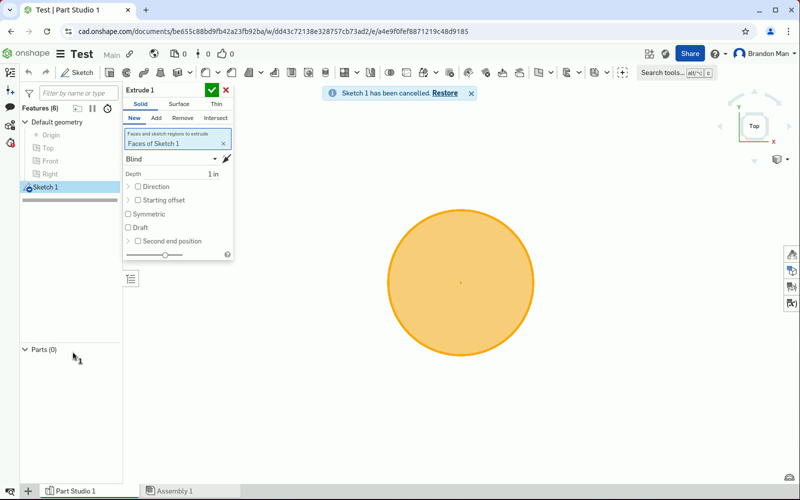
mouse_move(143, 106)
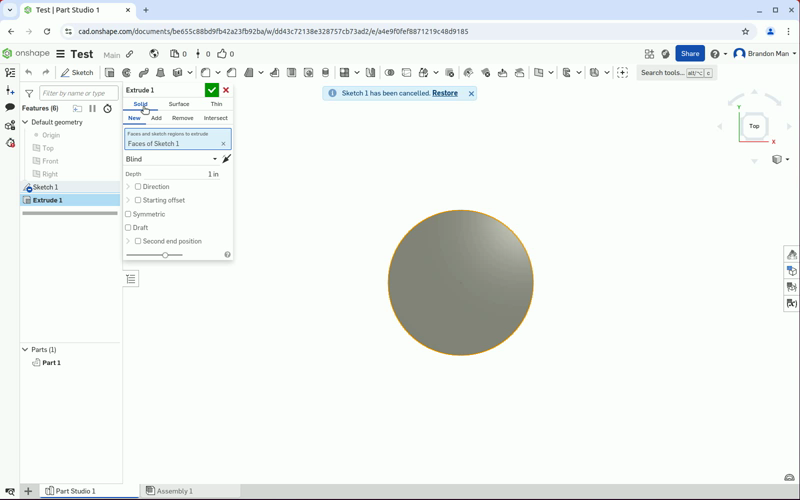
click(143, 106)
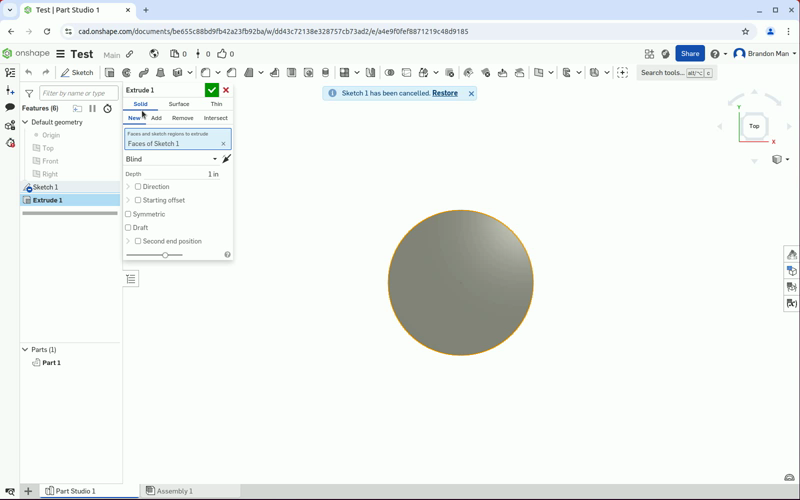
mouse_move(137, 120)
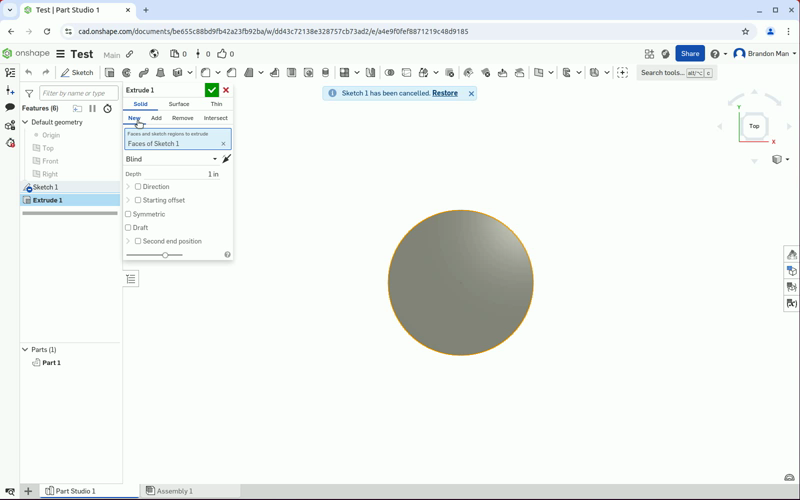
click(137, 120)
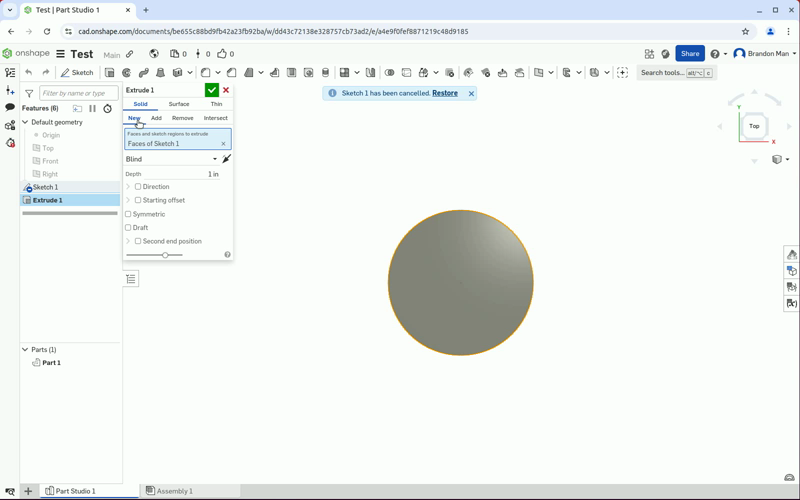
key(tab, 4)
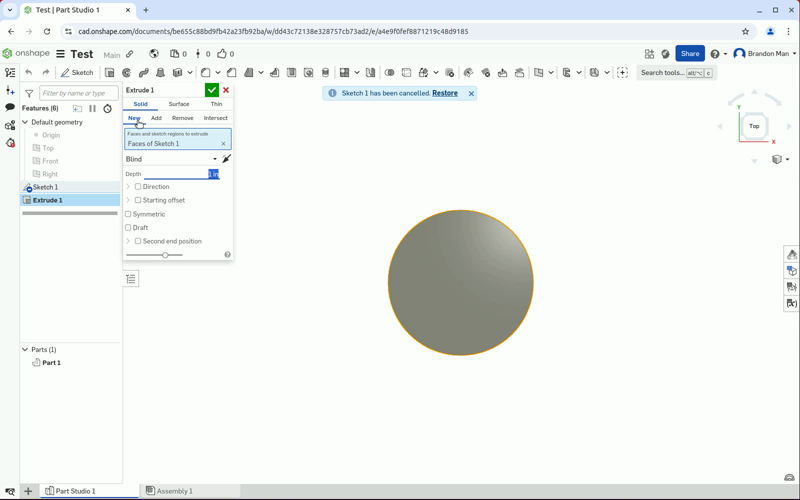
text(8.184)
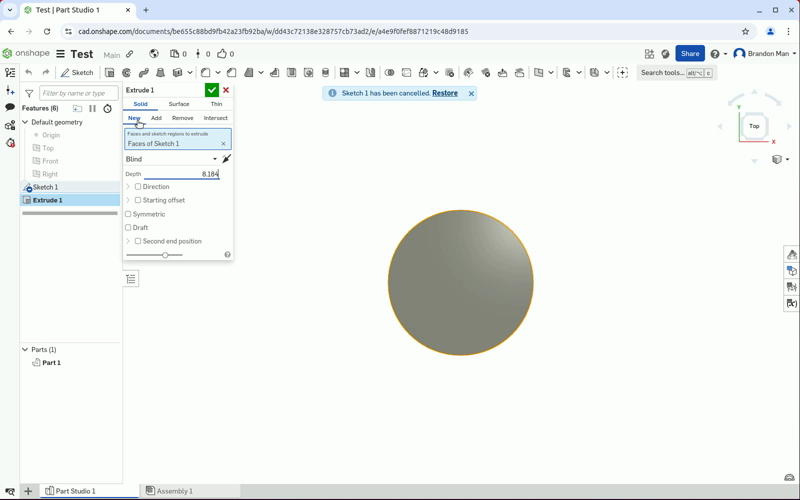
key(enter)
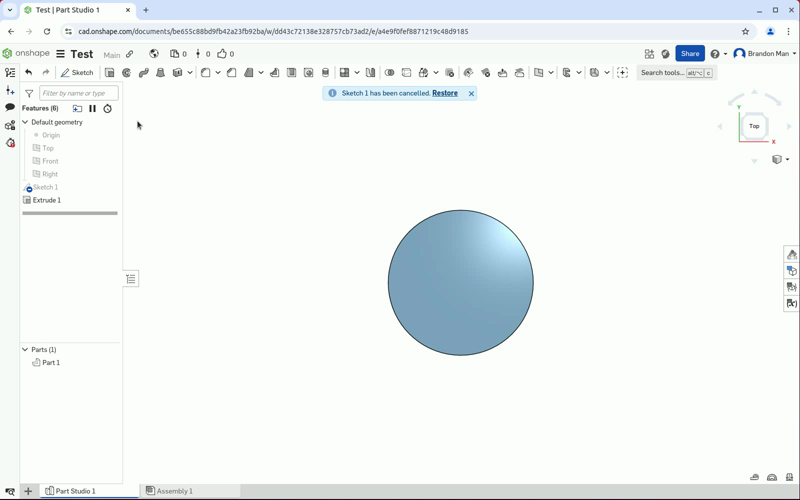
key(shift+h)
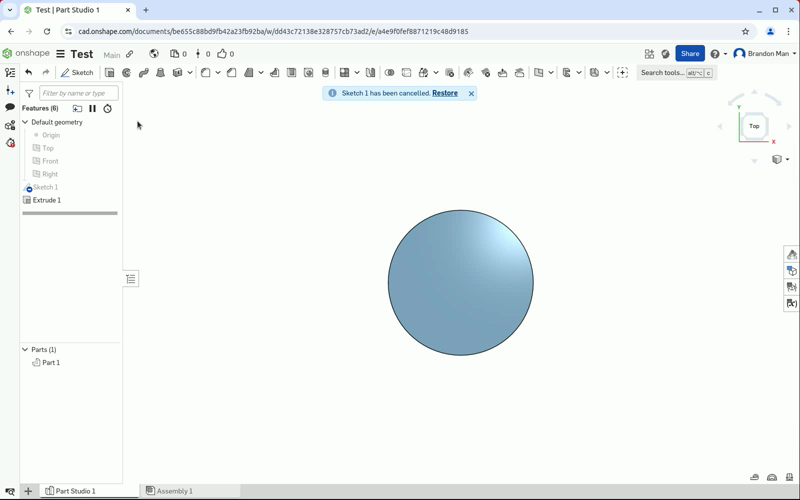
key(shift+h)
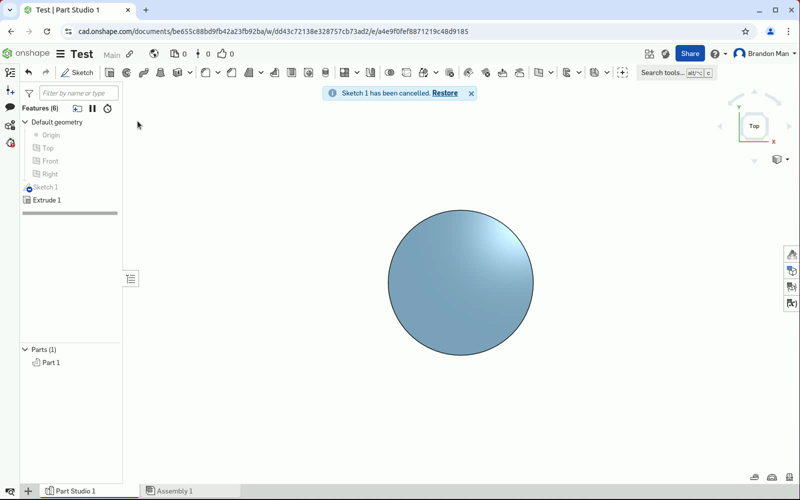
mouse_move(73, 189)
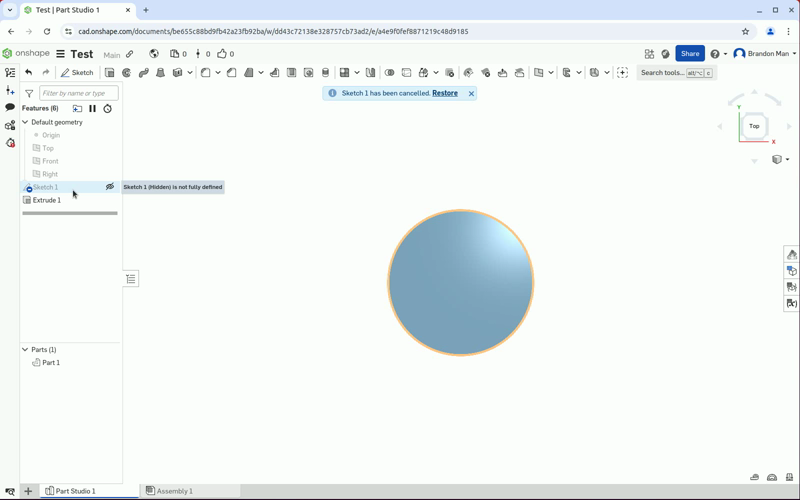
click(73, 189)
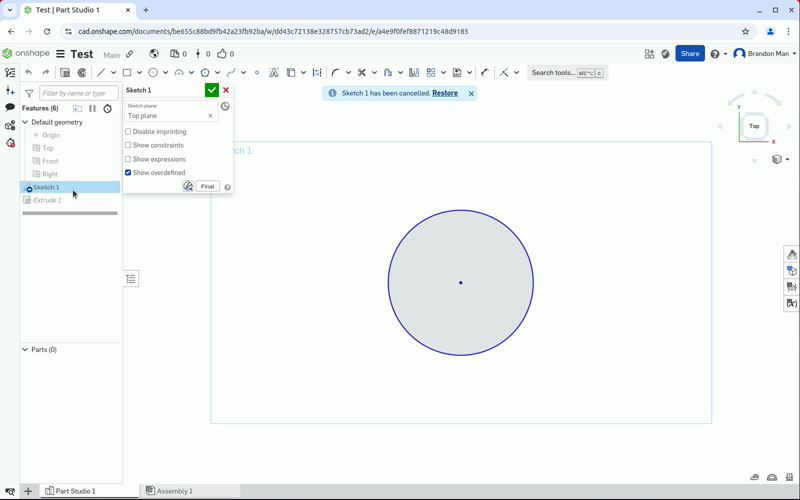
mouse_move(229, 92)
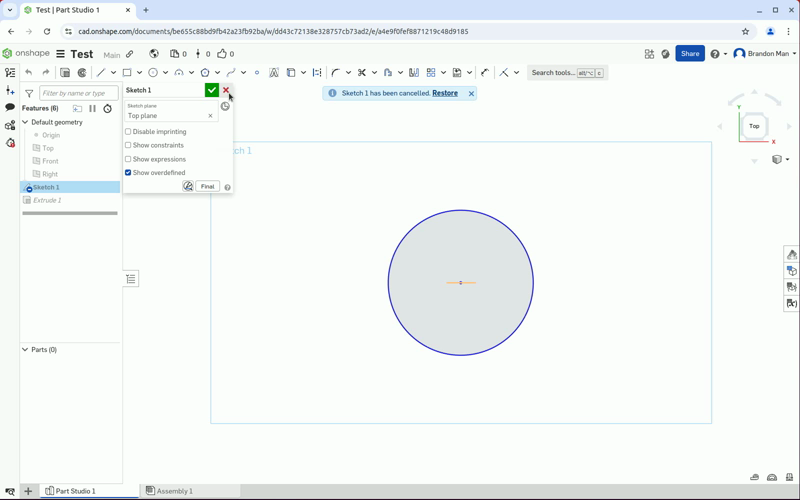
click(229, 92)
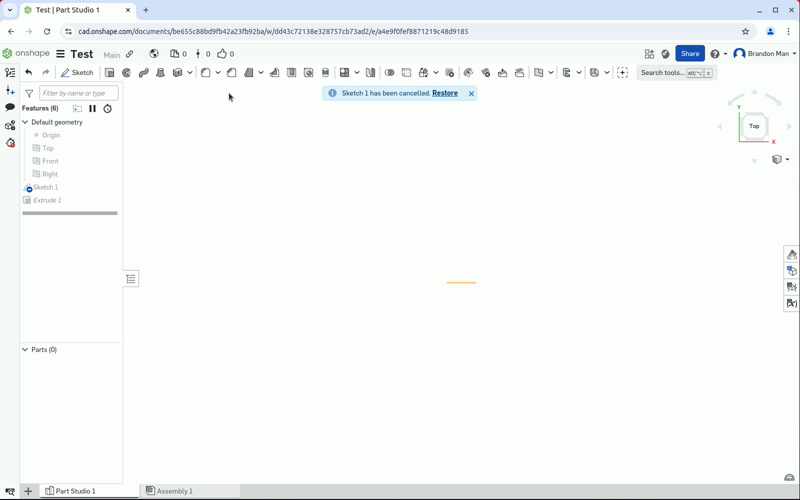
mouse_move(541, 75)
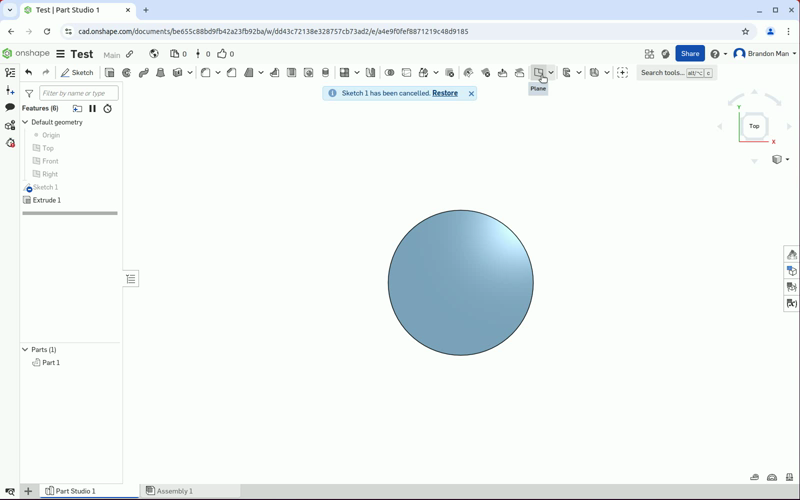
click(541, 75)
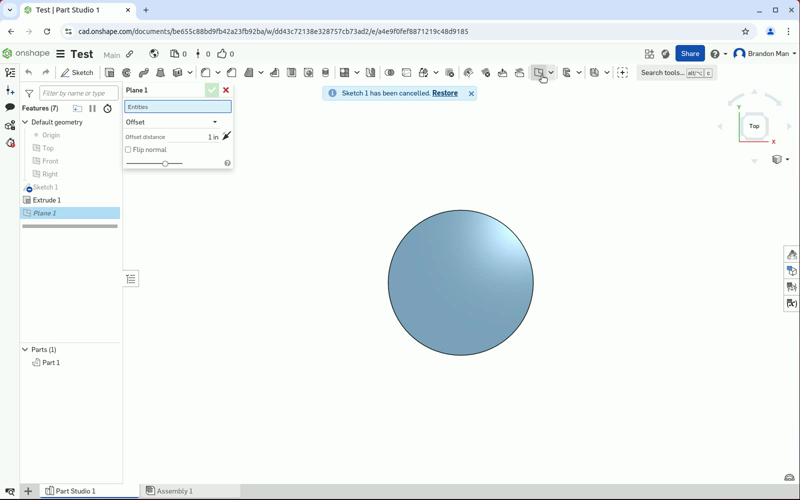
mouse_move(73, 150)
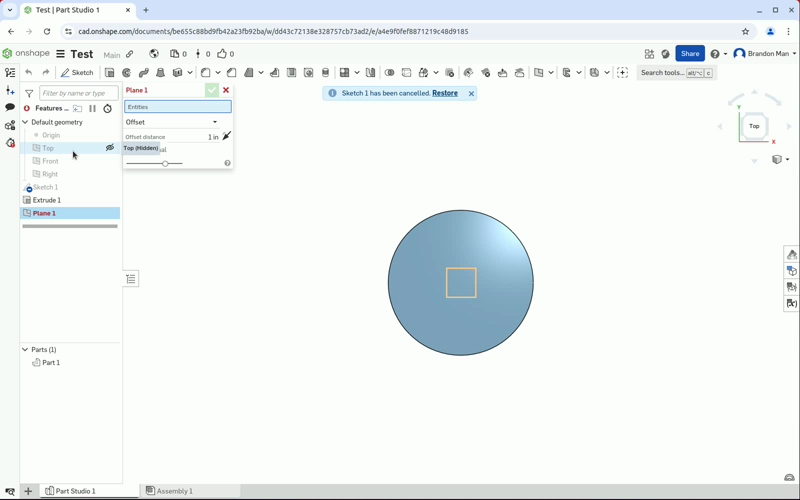
click(73, 150)
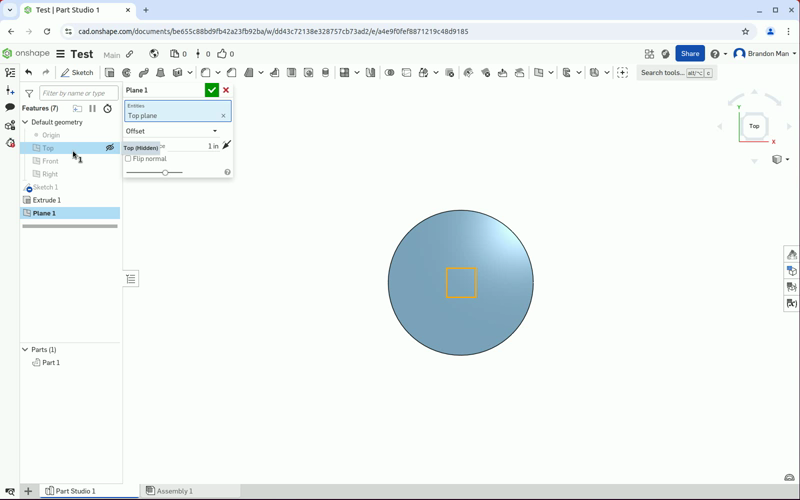
key(tab, 2)
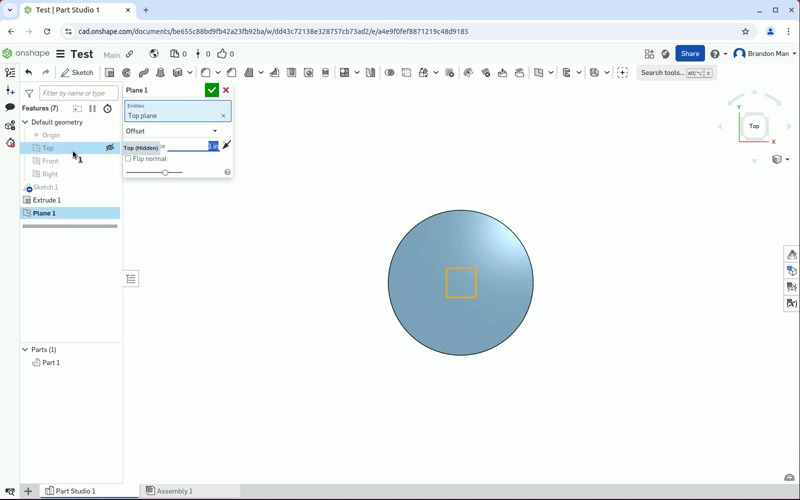
text(8.196)
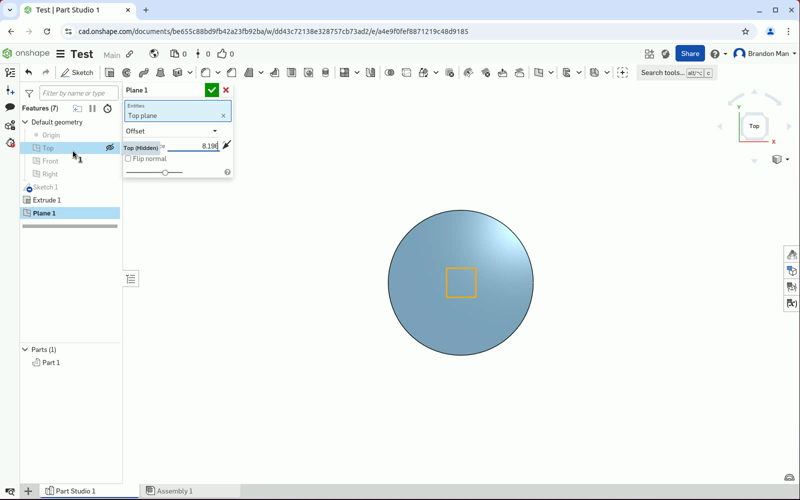
key(enter, 2)
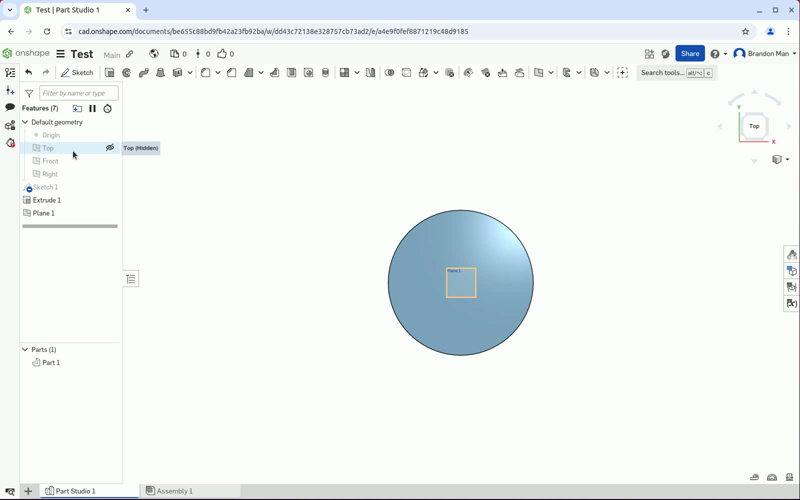
key(shift+s)
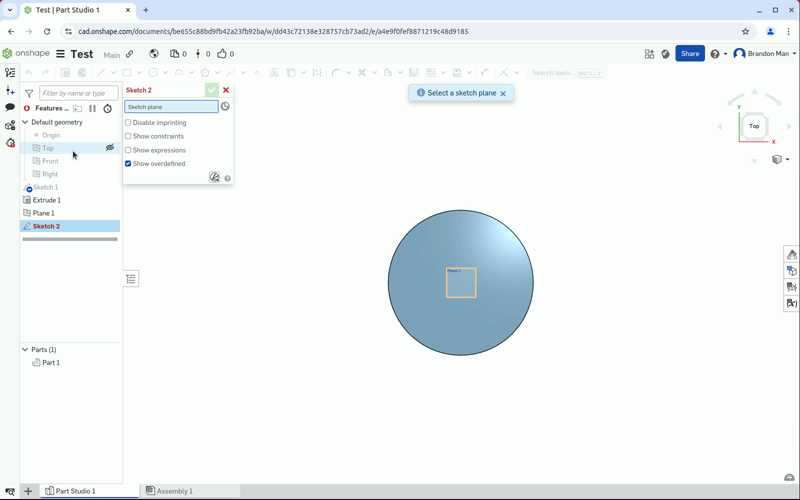
mouse_move(73, 215)
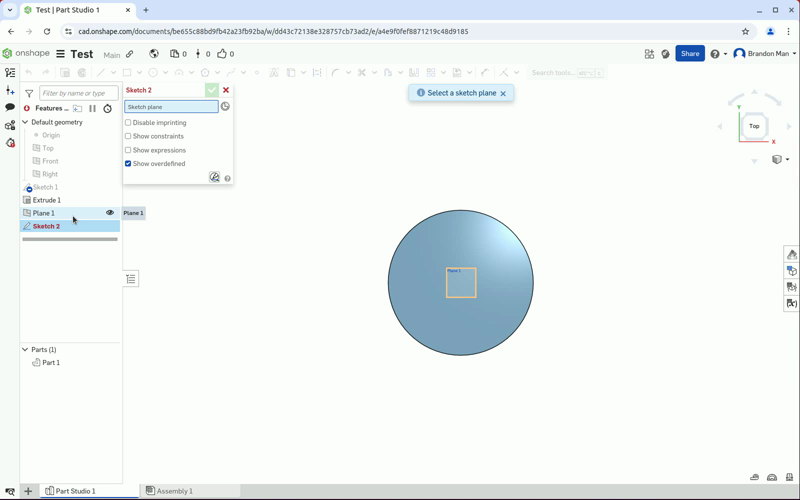
click(73, 215)
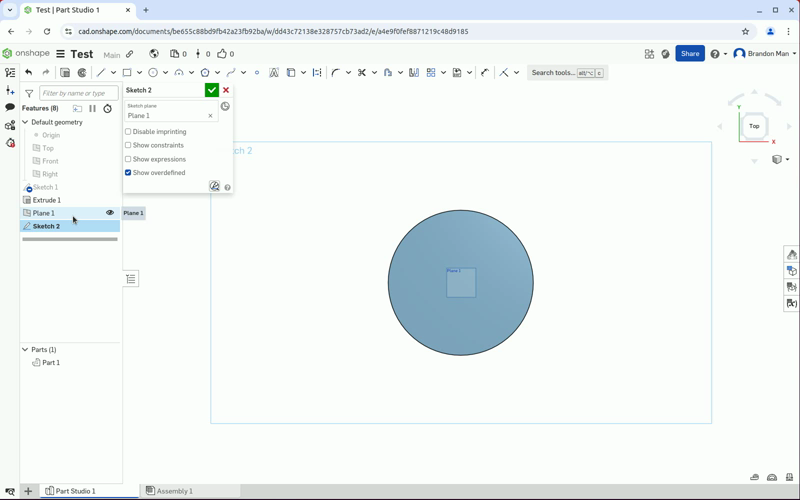
mouse_move(73, 352)
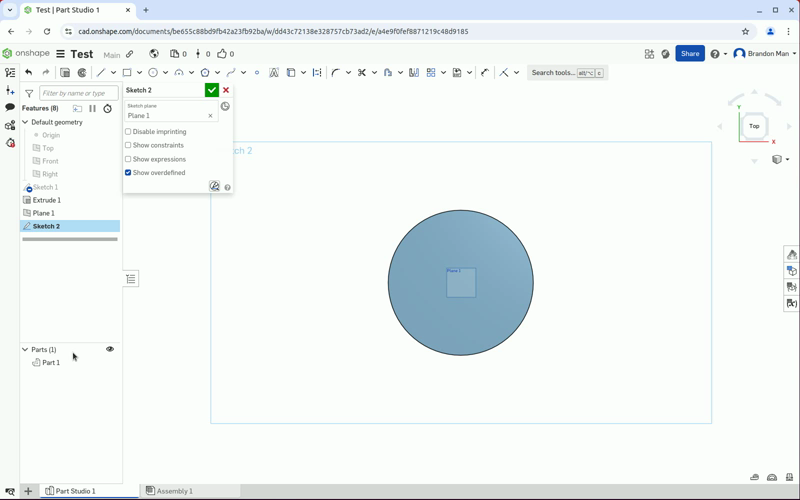
key(y)
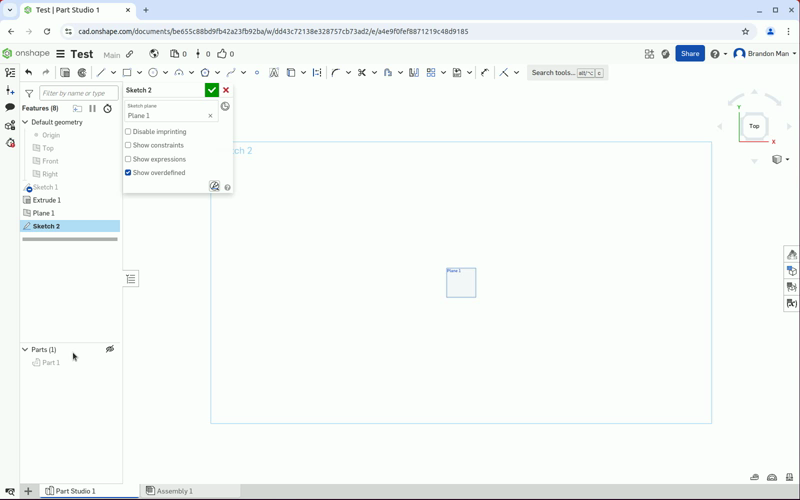
key(c)
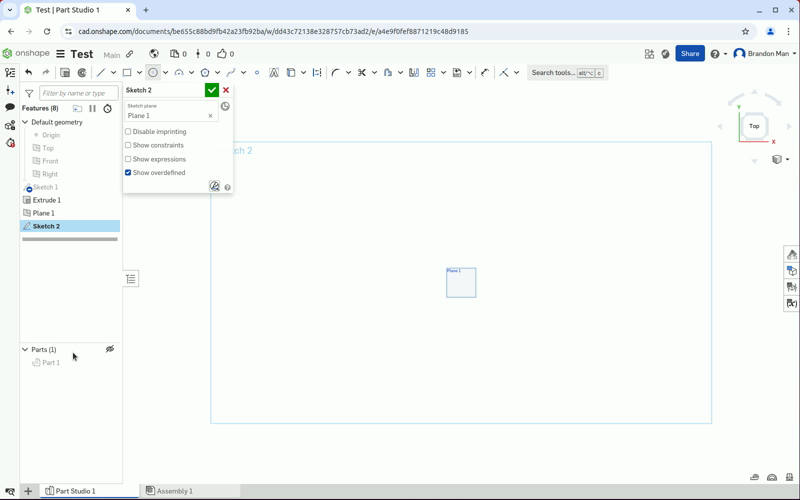
key_down(shift)
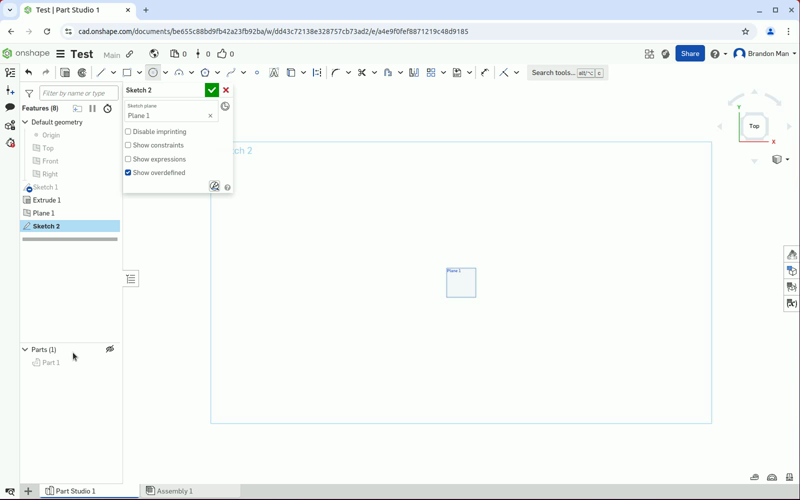
mouse_move(460, 282)
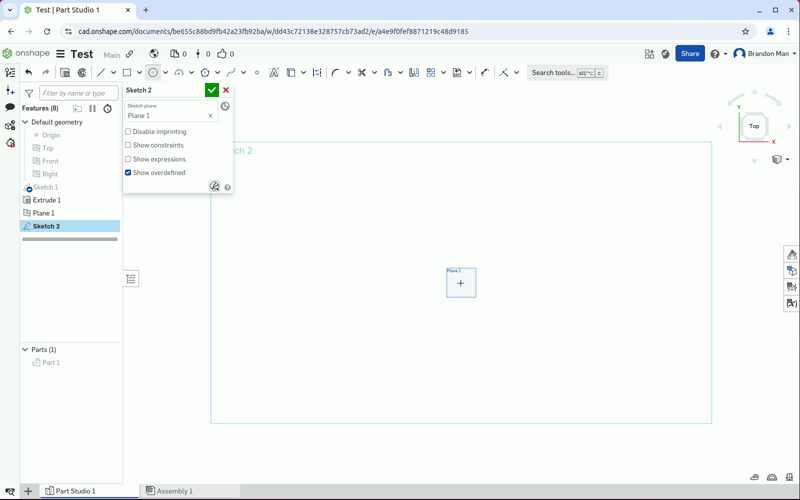
click(460, 282)
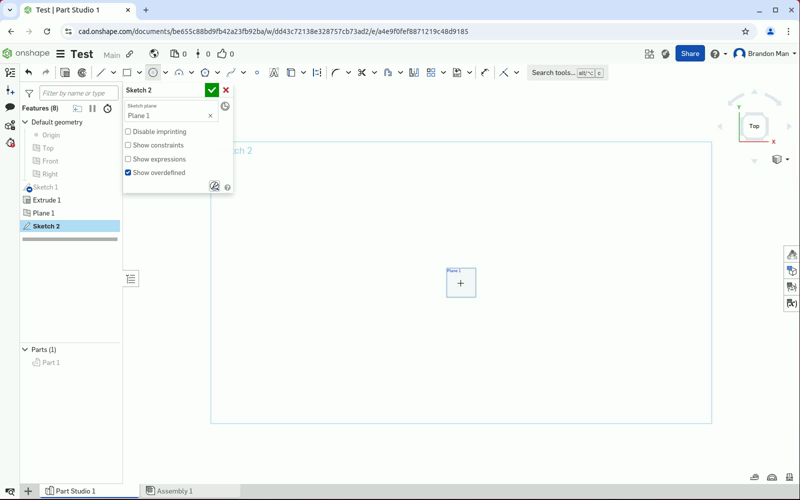
key_up(shift)
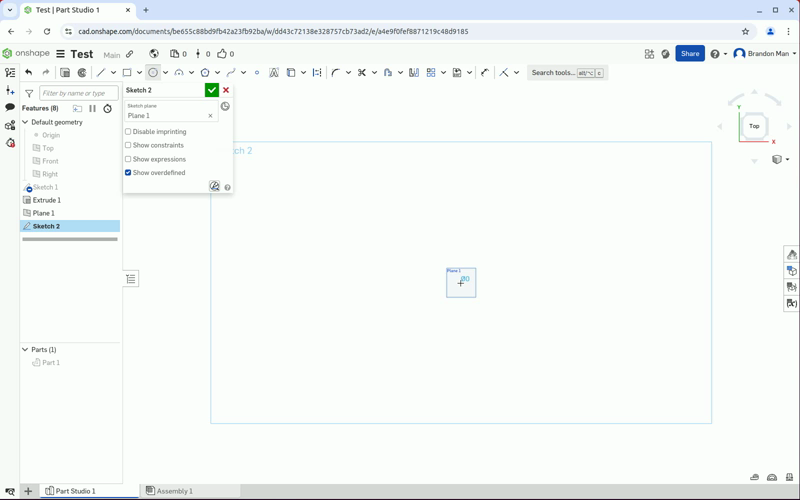
mouse_move(511, 282)
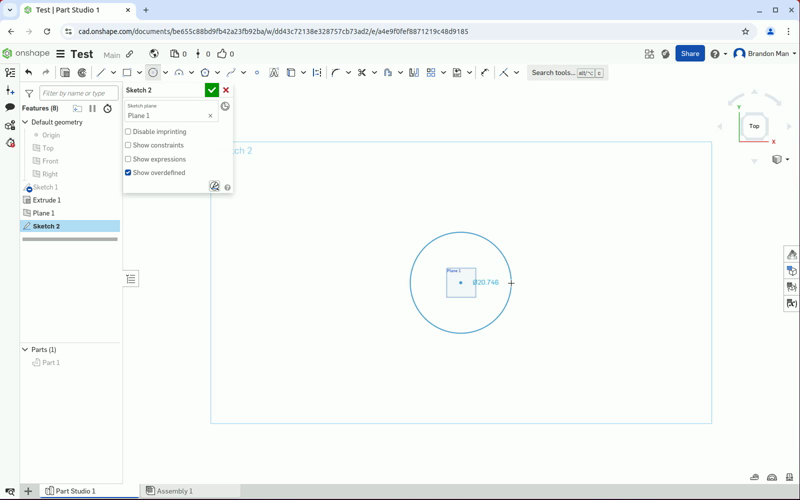
click(511, 282)
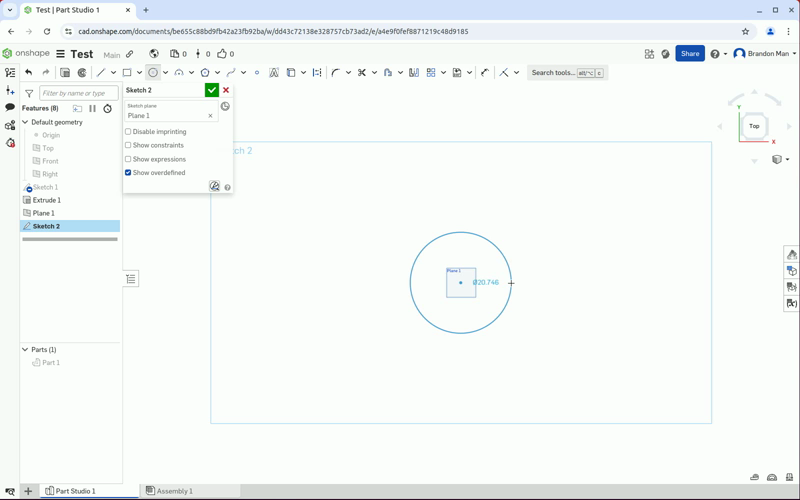
key(esc)
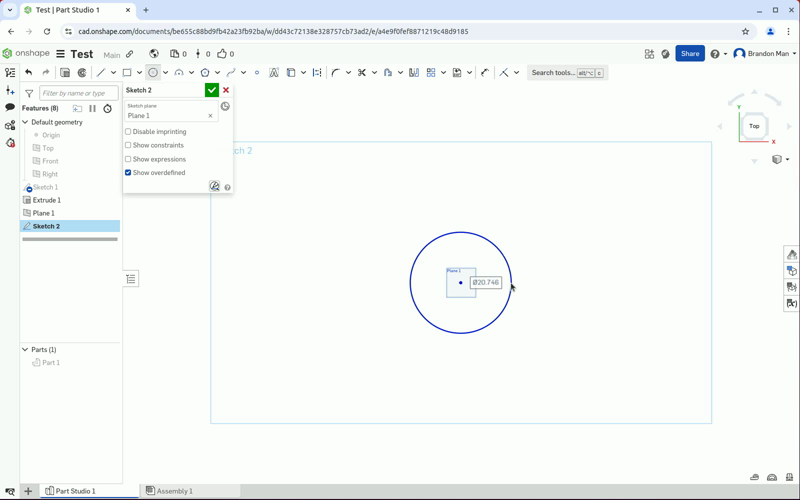
mouse_move(473, 254)
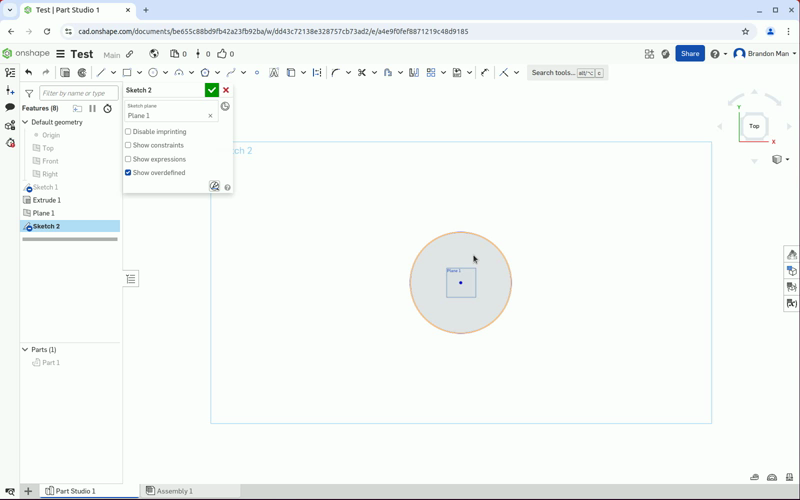
click(473, 254)
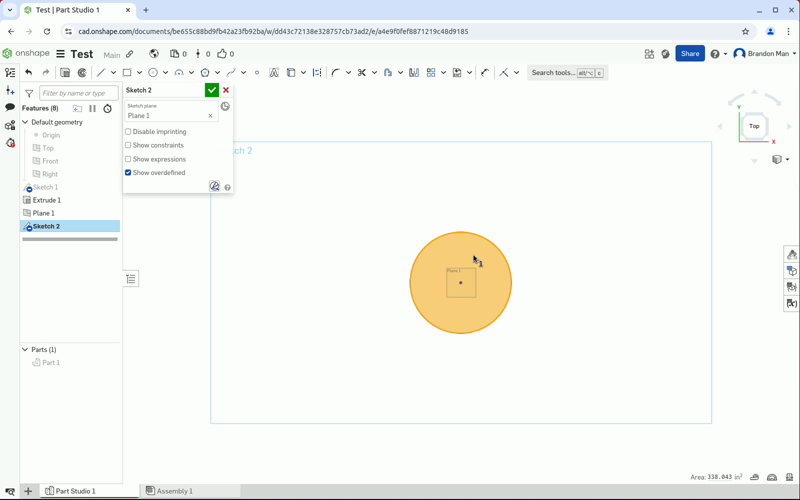
mouse_move(73, 352)
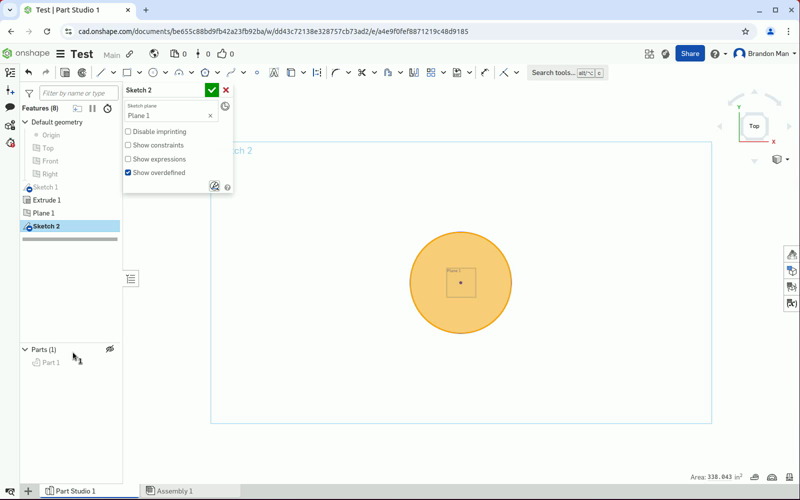
key(shift+y)
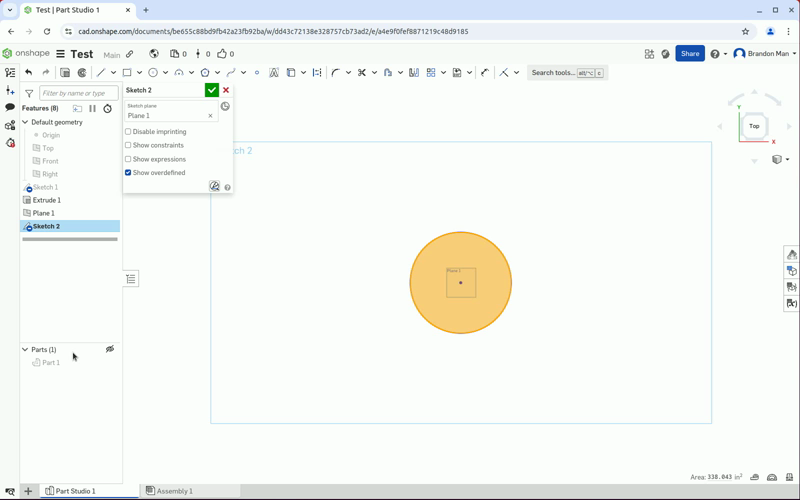
key(shift+e)
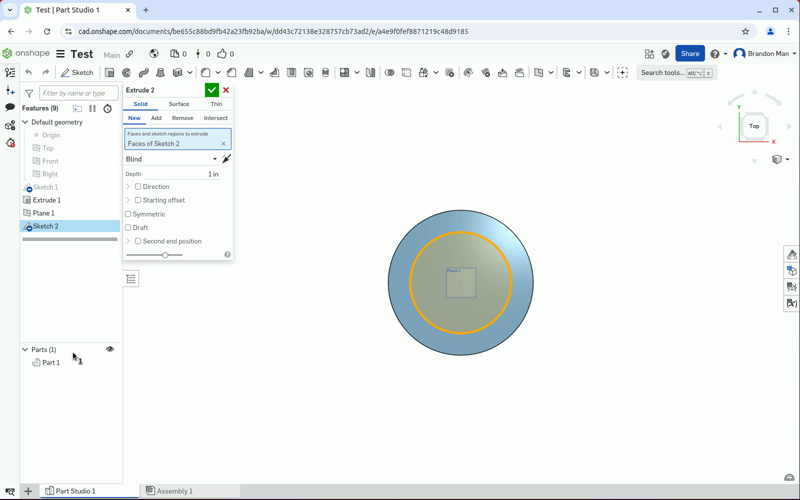
mouse_move(143, 106)
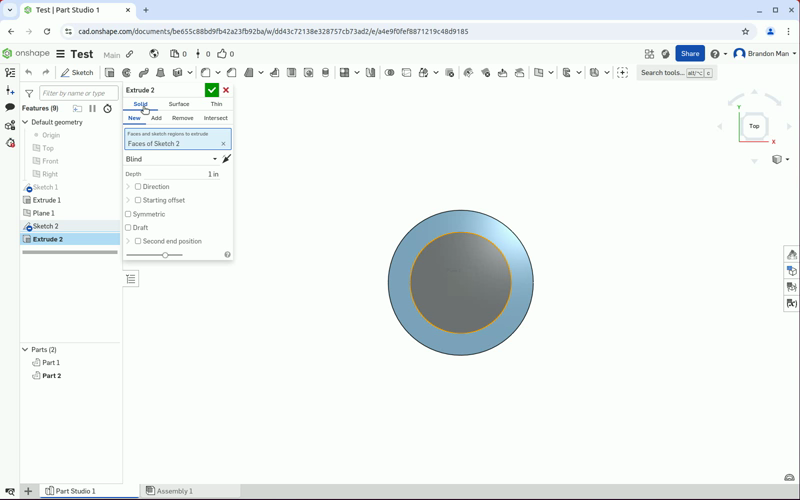
click(143, 106)
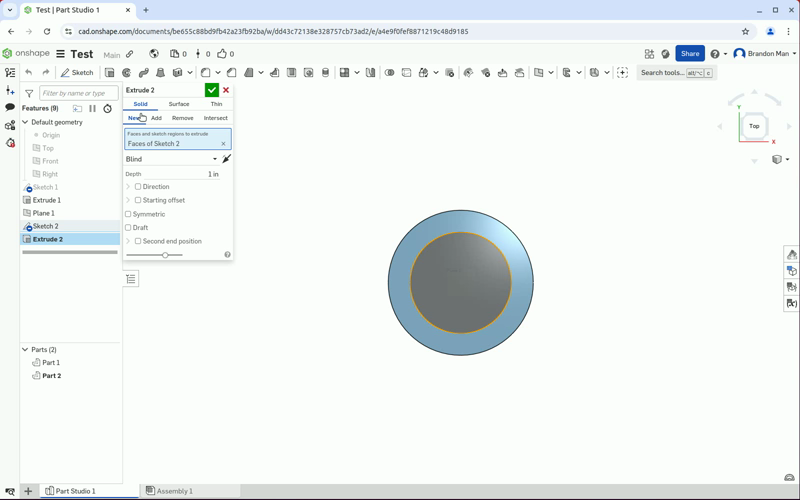
mouse_move(137, 120)
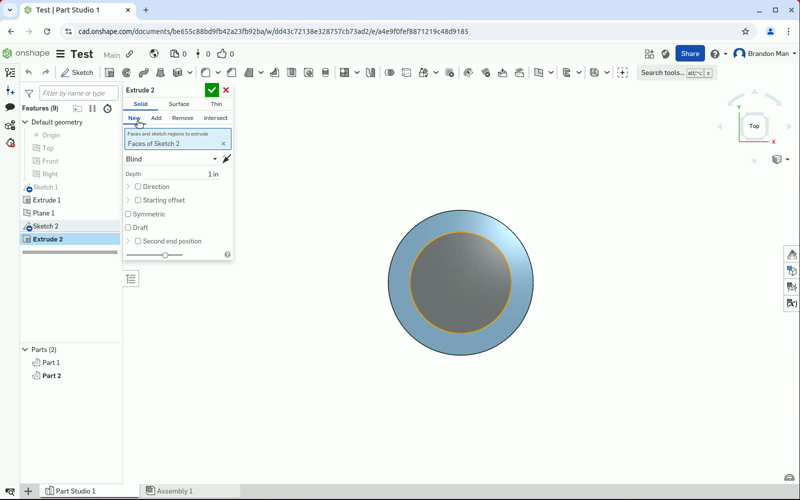
click(137, 120)
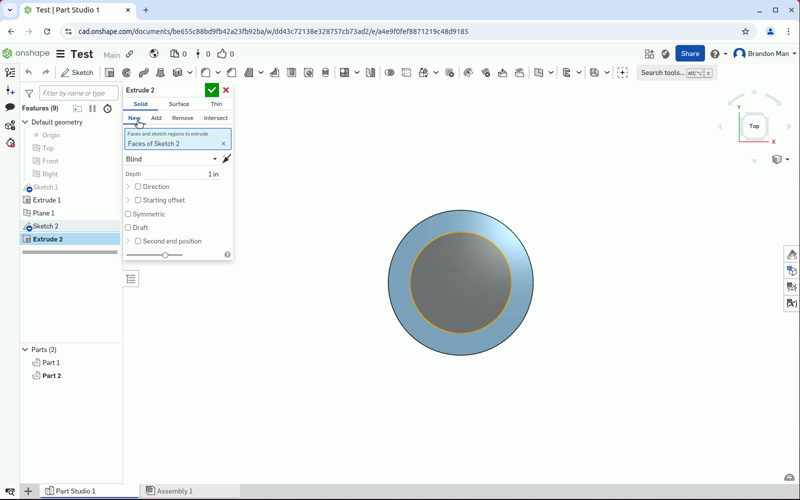
key(tab, 4)
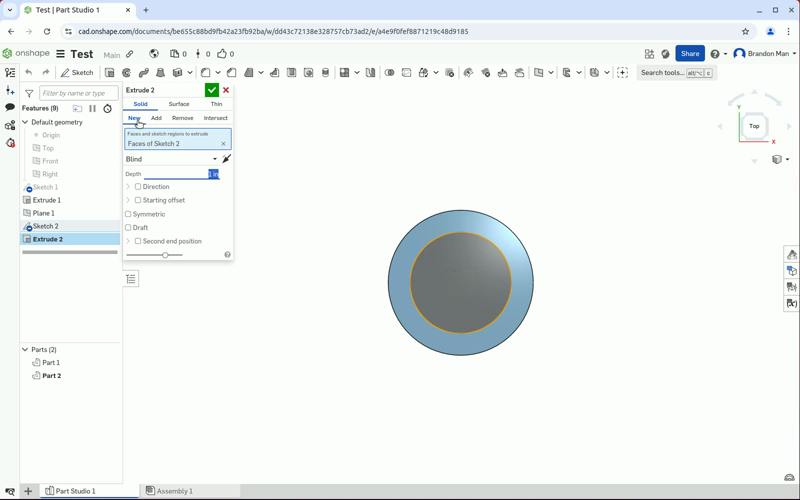
text(11.554)
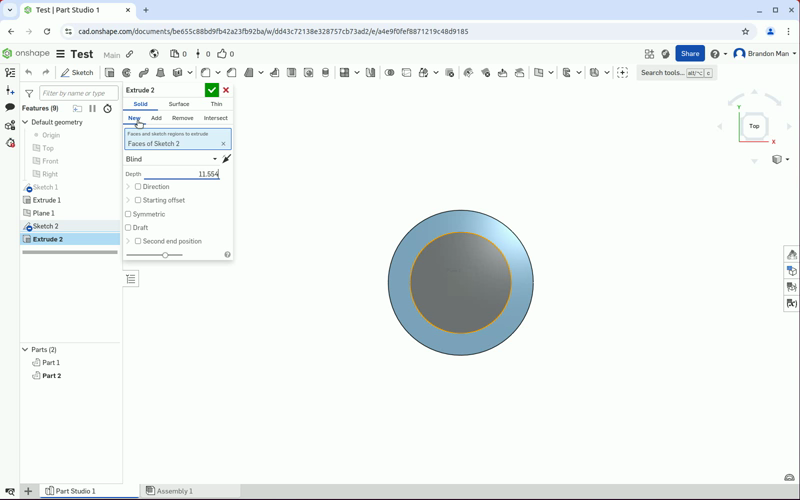
key(enter)
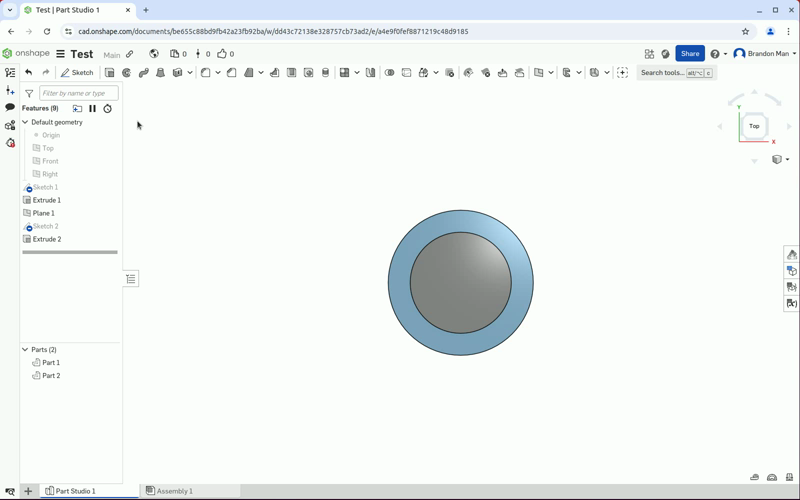
key(shift+h)
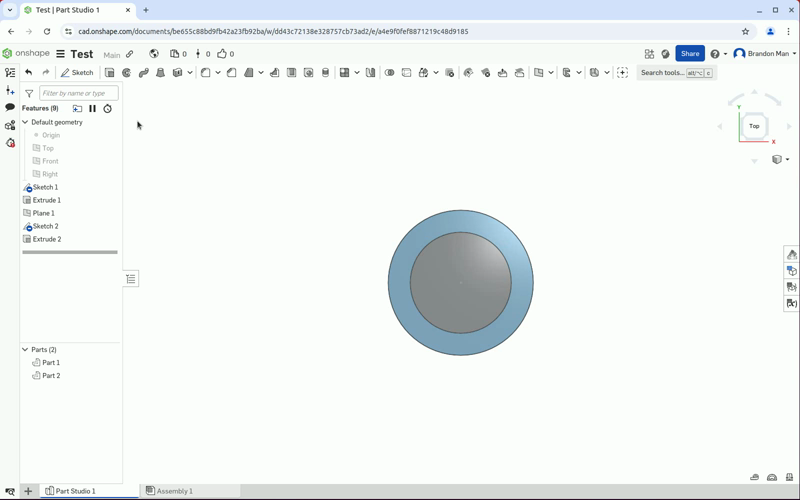
key(shift+h)
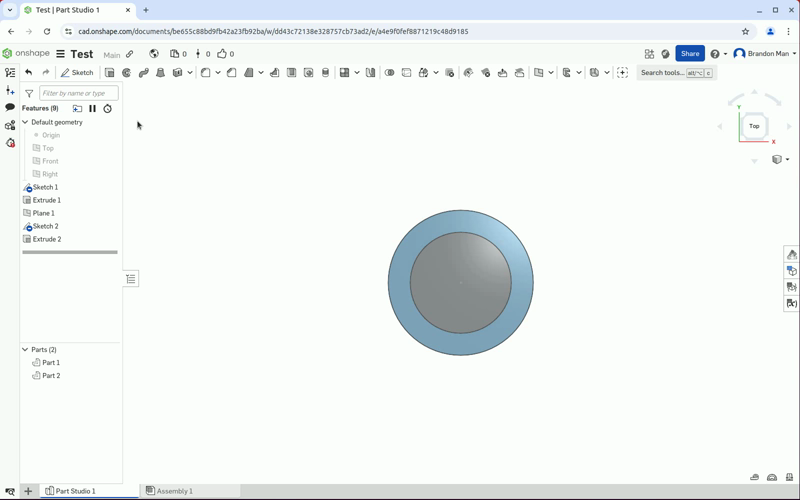
key(shift+7)
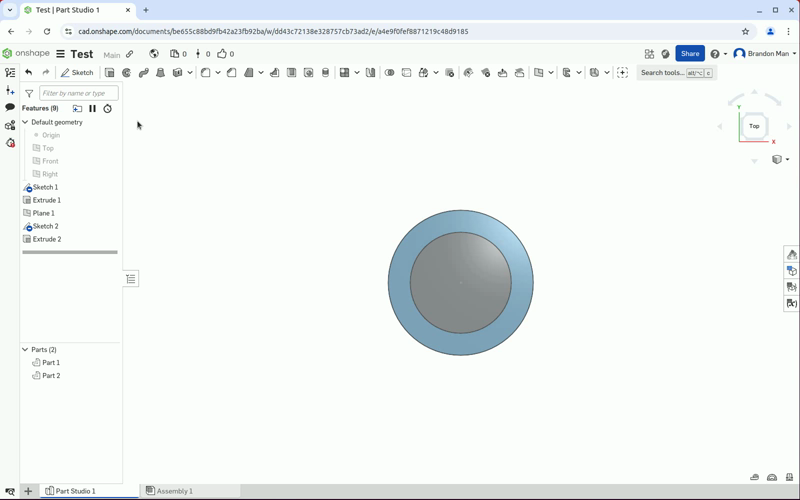
key(up, 3)
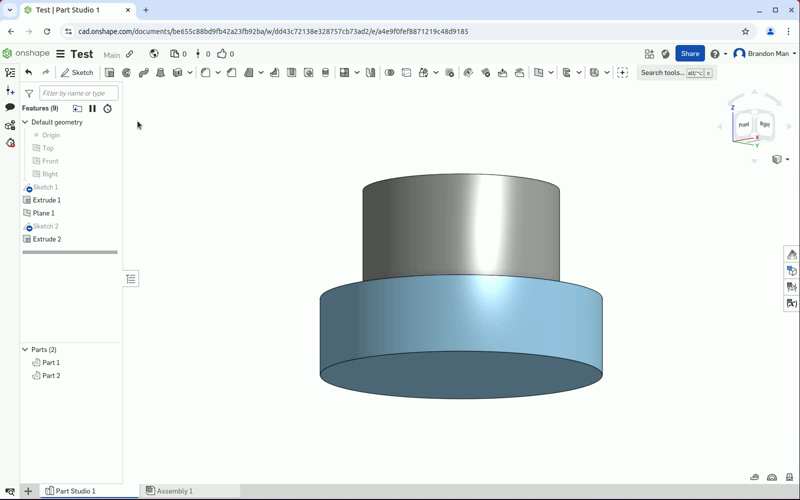
key(left, 3)
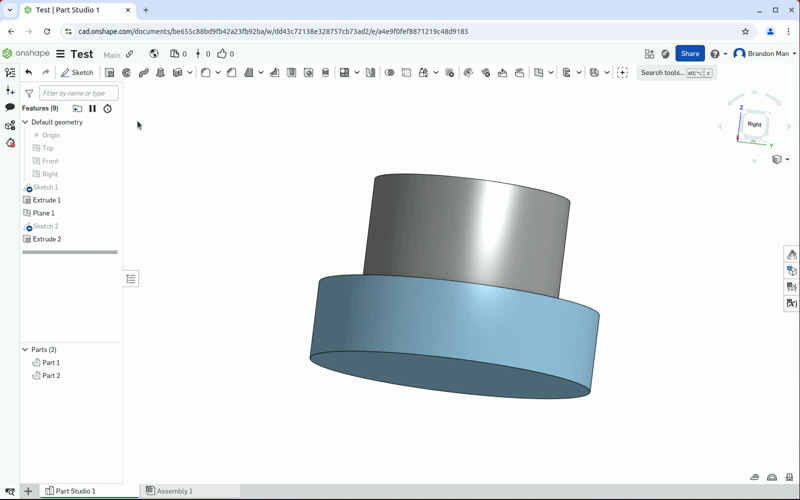
key(right, 3)
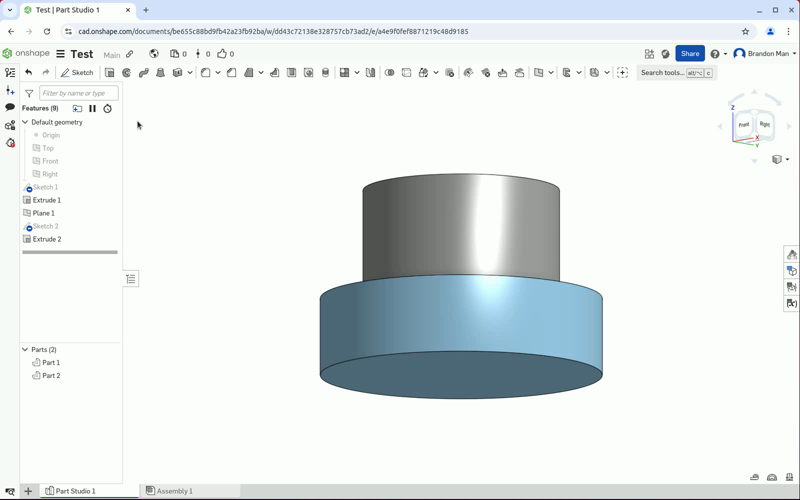
key(down, 3)
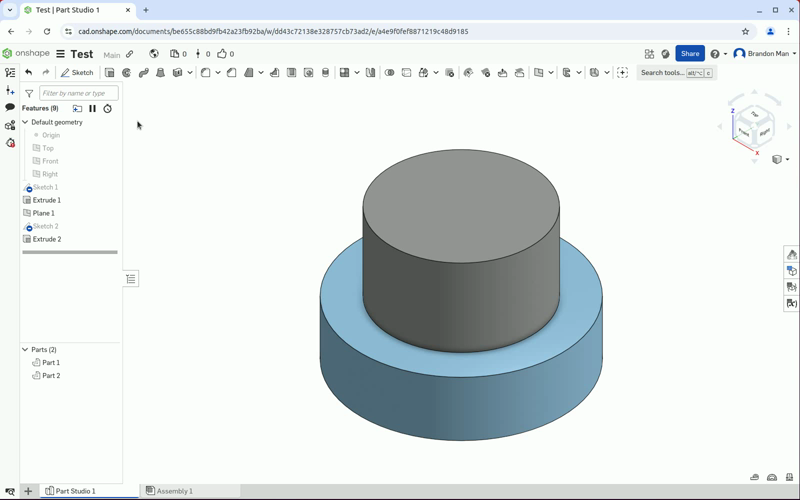
mouse_move(73, 189)
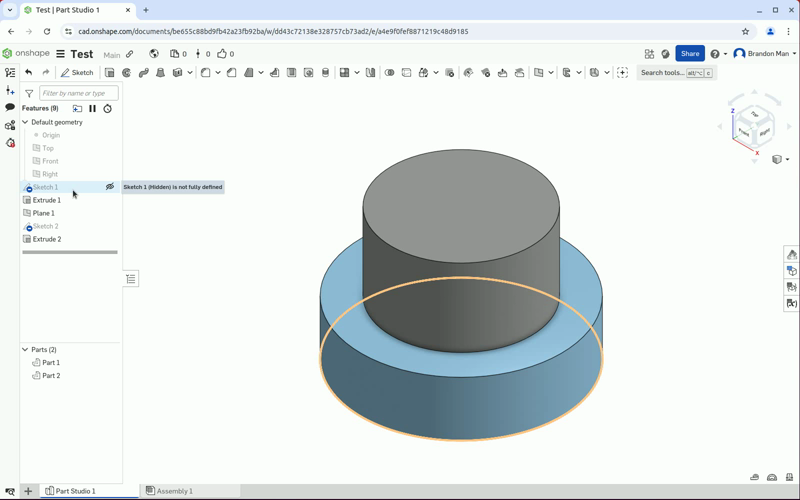
click(73, 189)